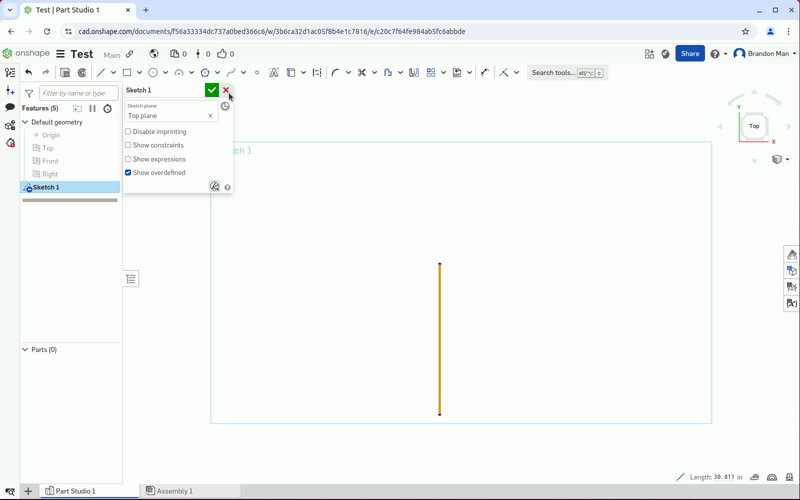
key(shift+h)
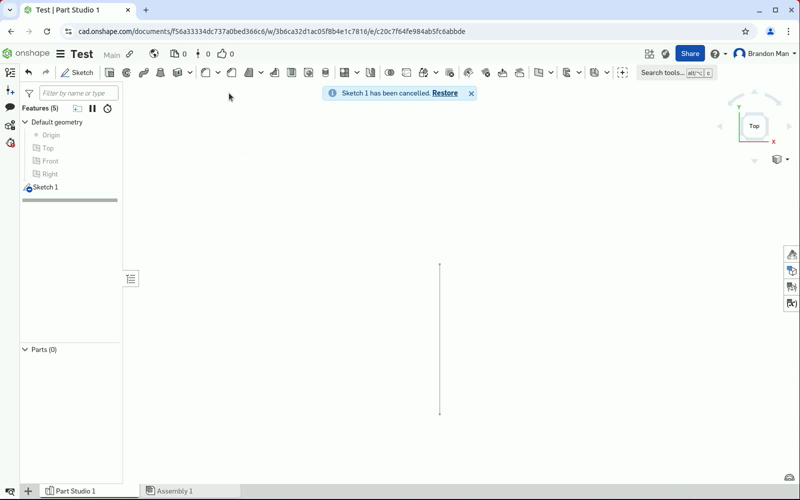
key(shift+s)
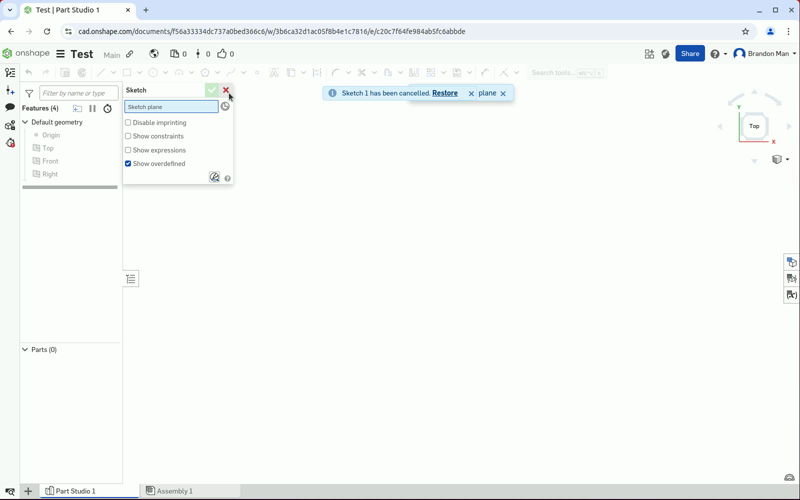
mouse_move(73, 150)
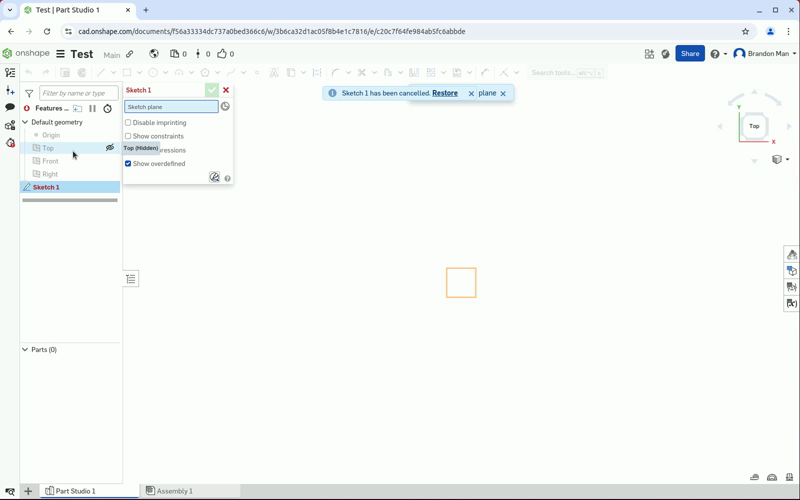
click(73, 150)
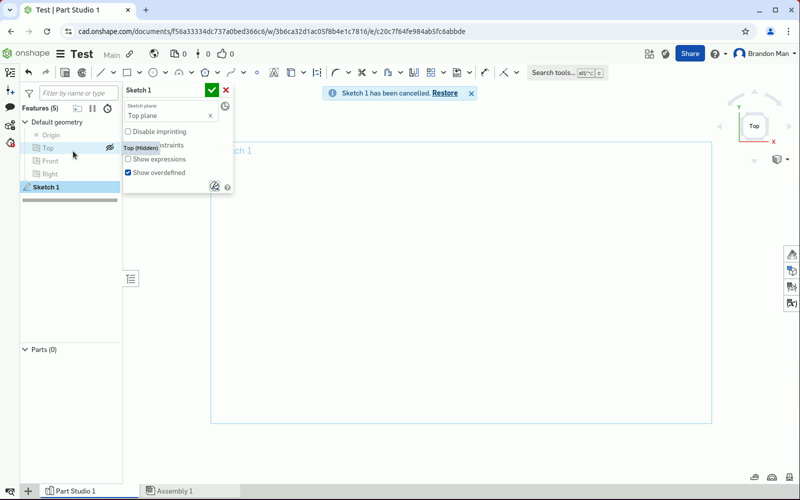
mouse_move(73, 352)
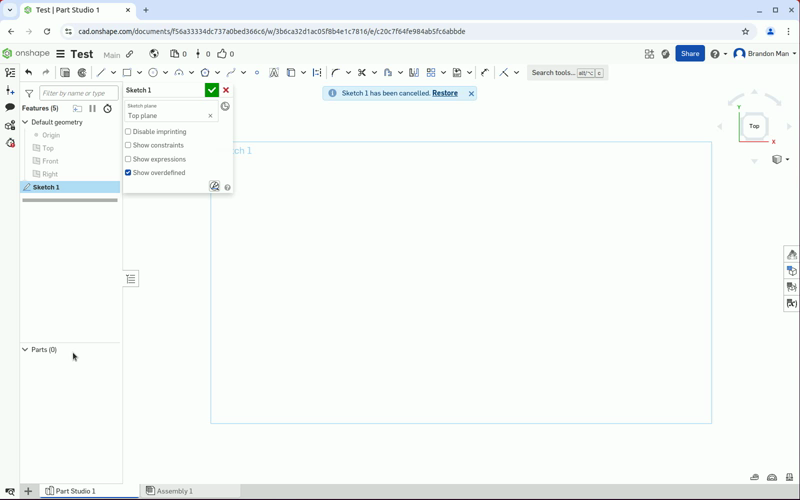
key(y)
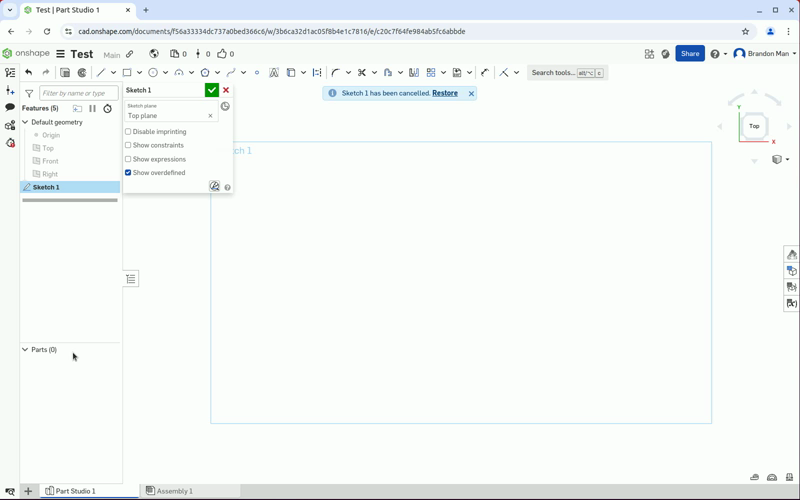
key(l)
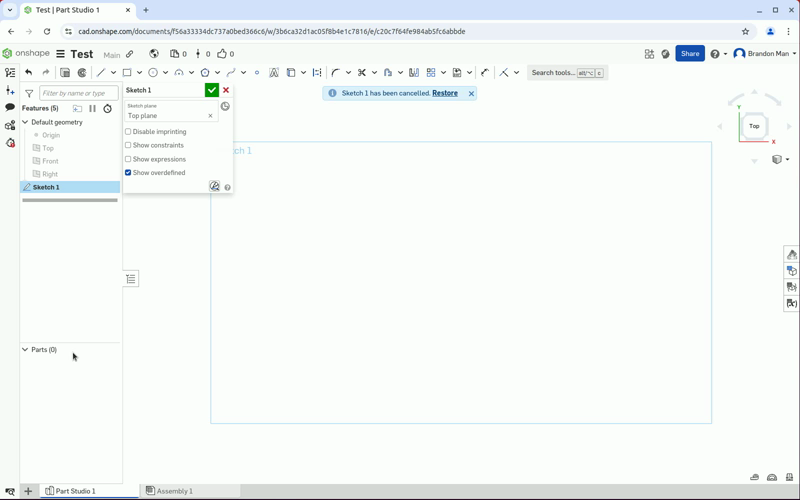
key_down(shift)
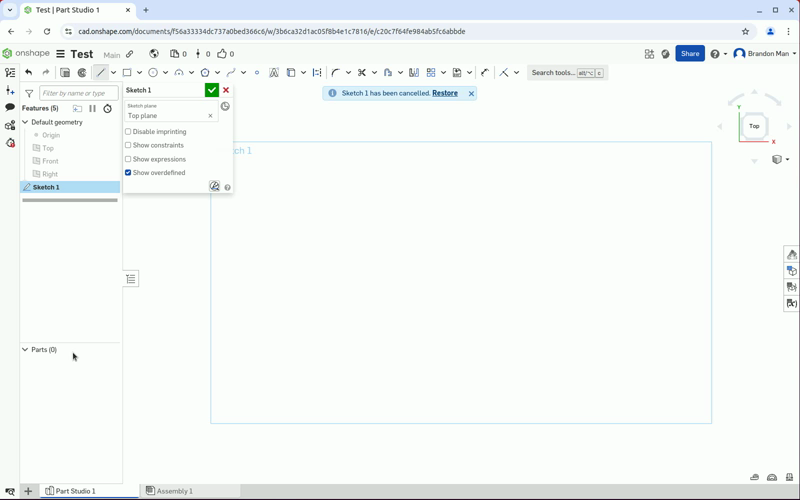
mouse_move(460, 282)
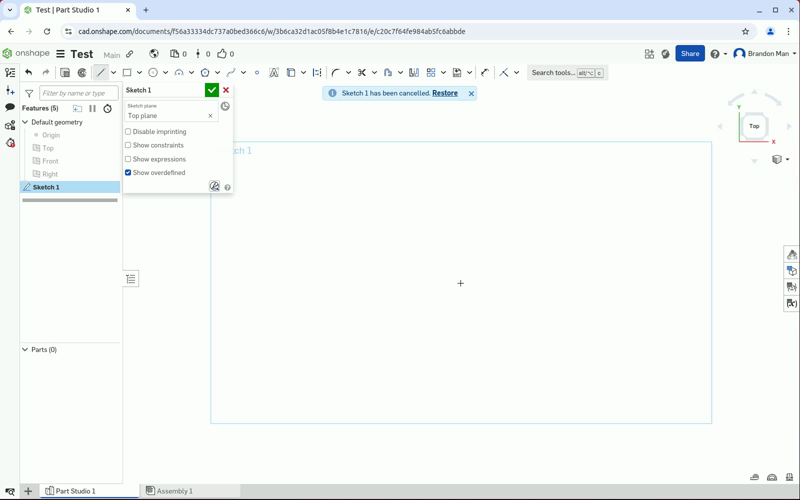
click(460, 282)
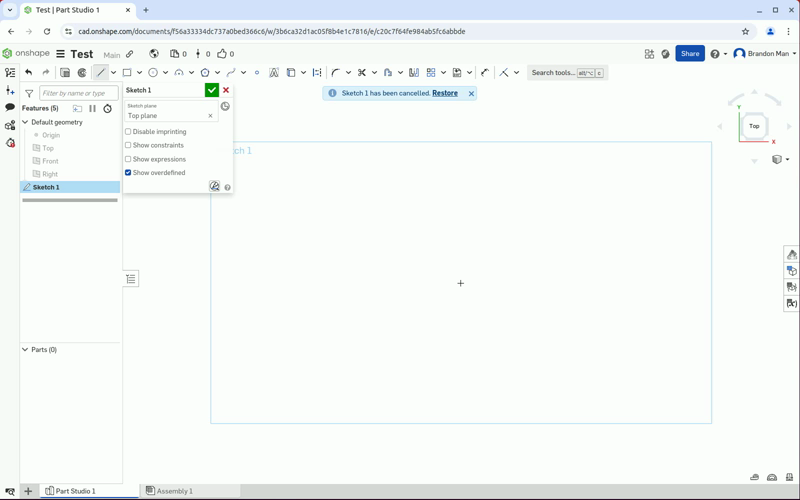
key_up(shift)
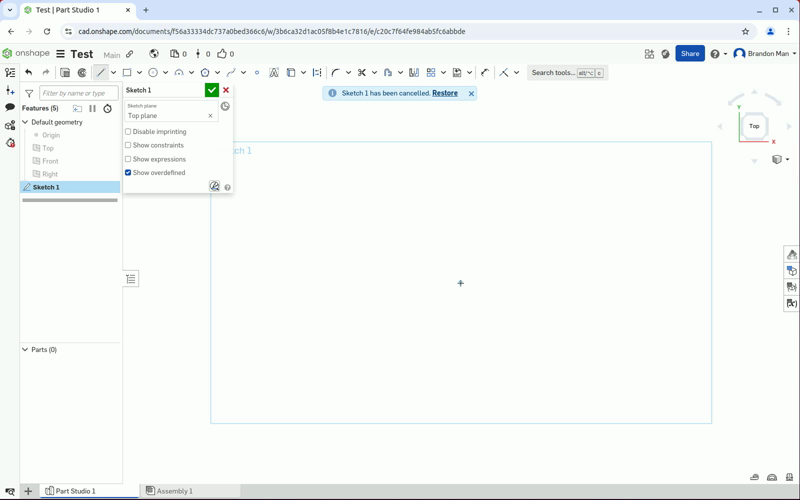
key_down(shift)
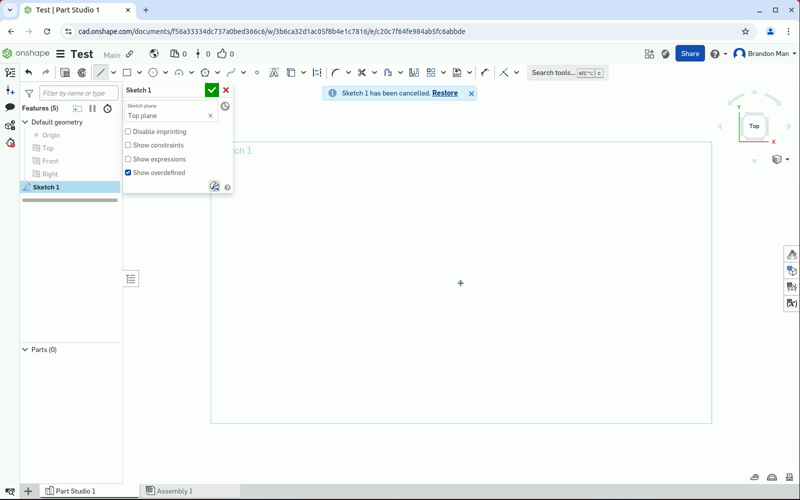
mouse_move(573, 254)
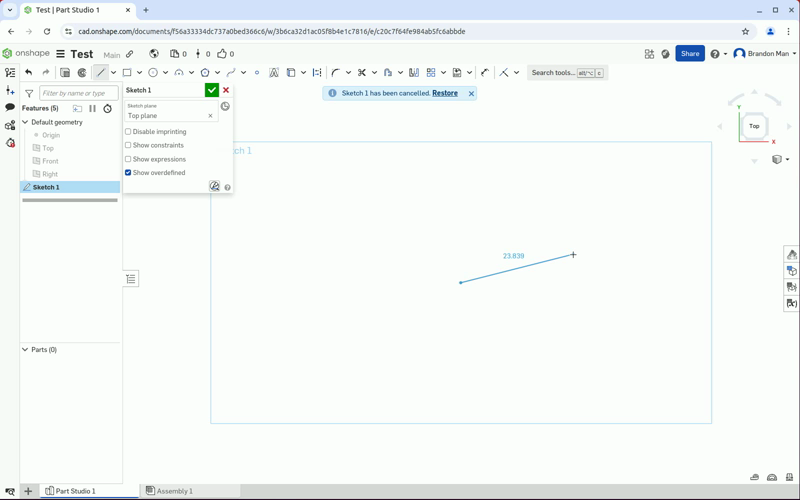
click(573, 254)
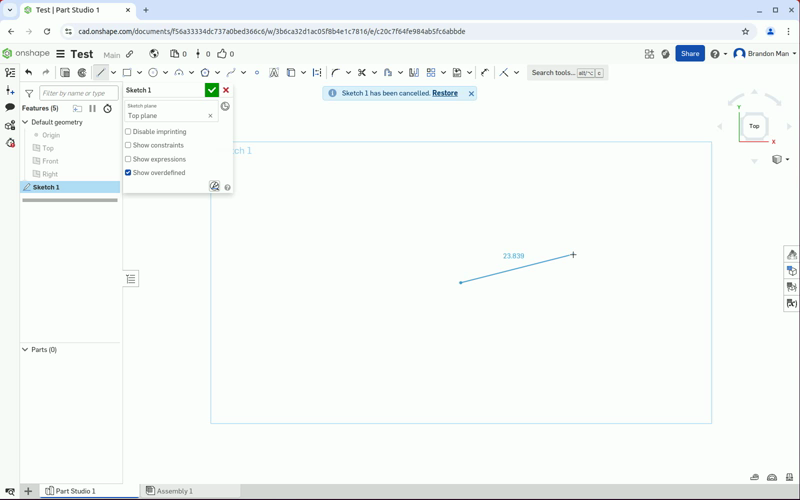
key_up(shift)
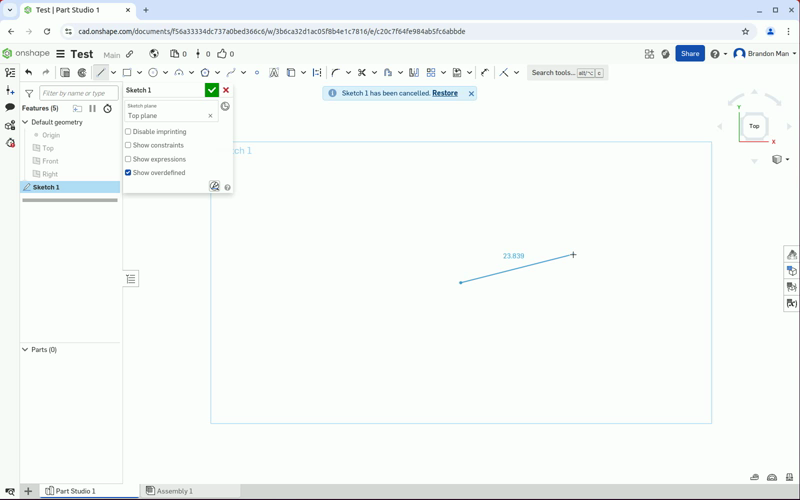
key_down(shift)
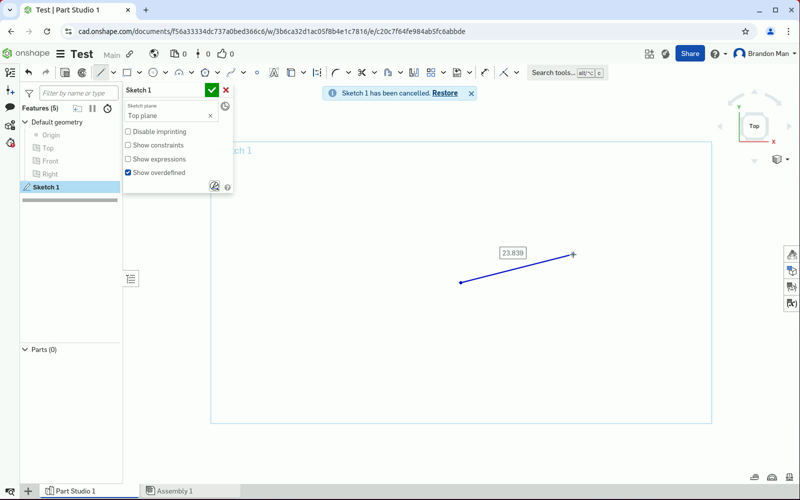
mouse_move(511, 172)
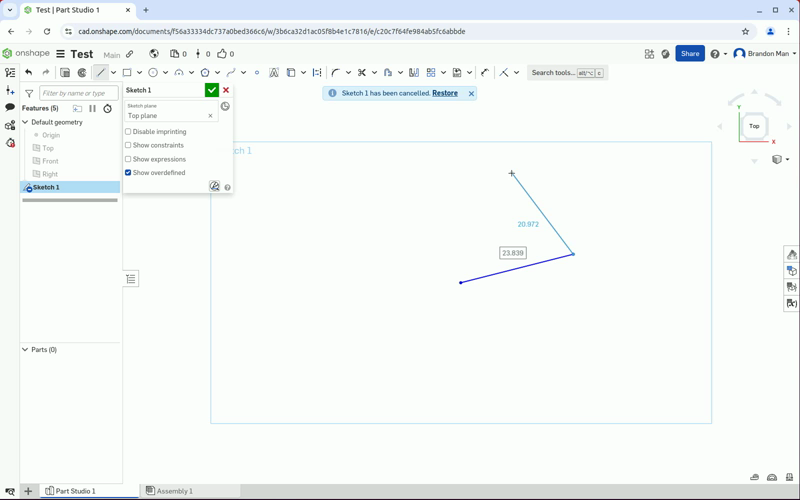
click(511, 172)
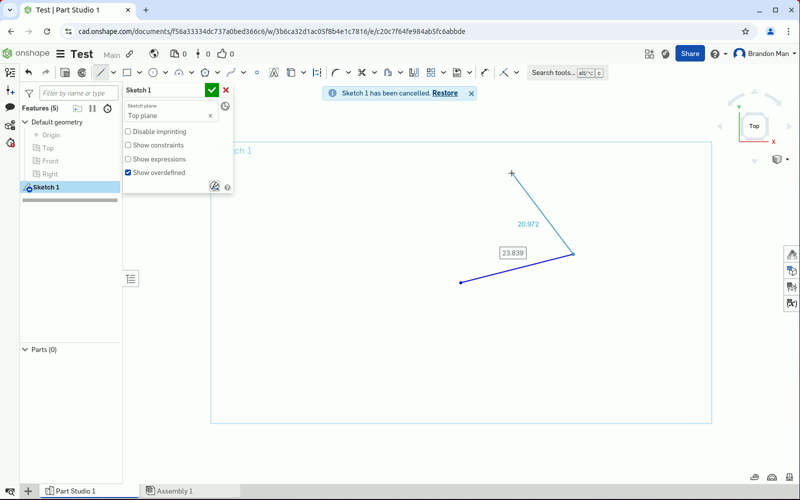
key_up(shift)
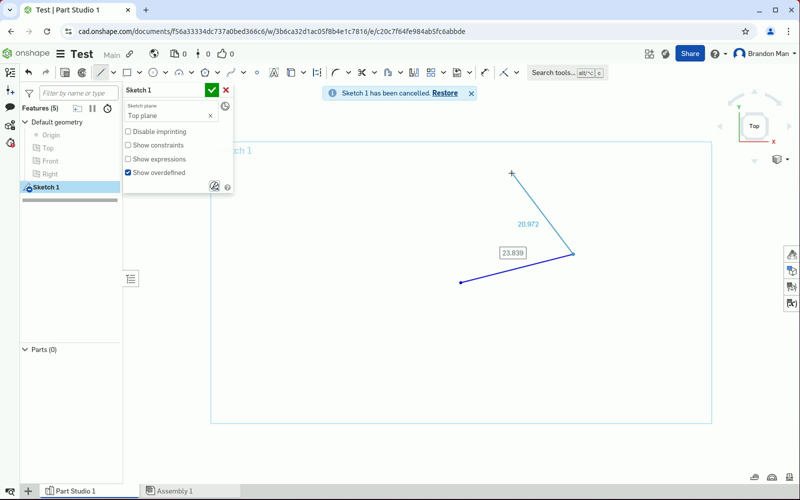
key_down(shift)
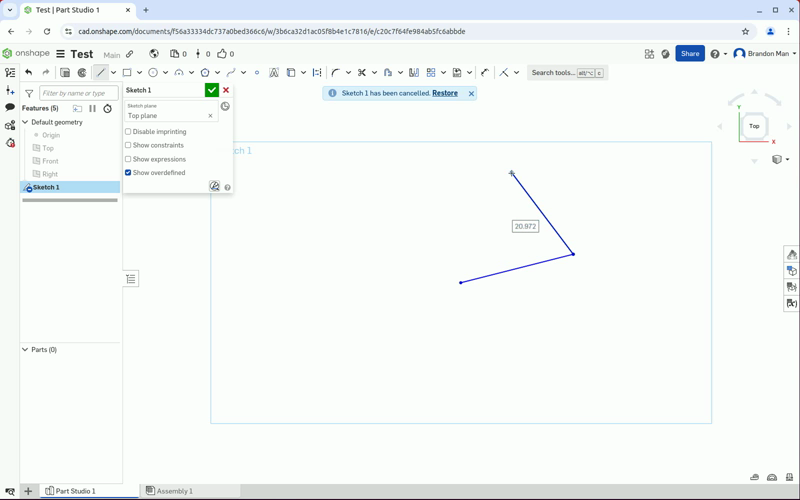
mouse_move(460, 282)
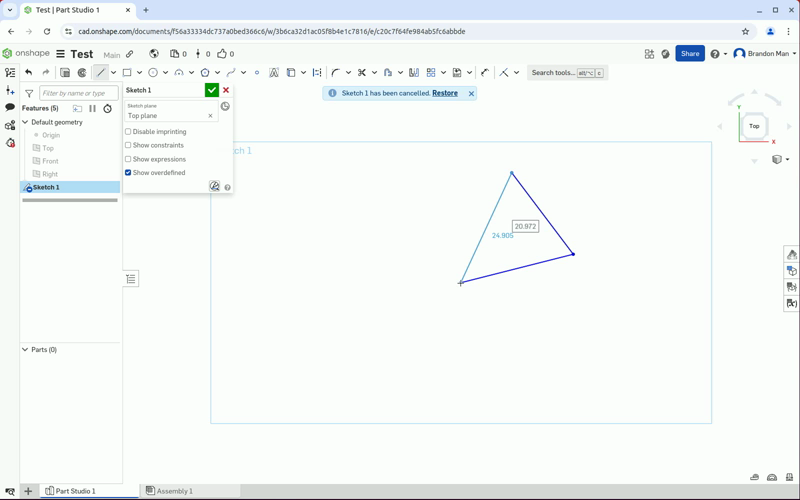
key_up(shift)
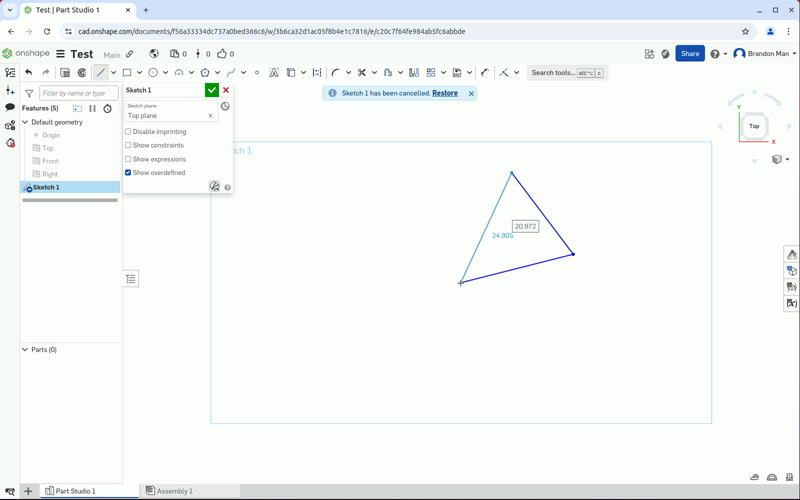
click(460, 282)
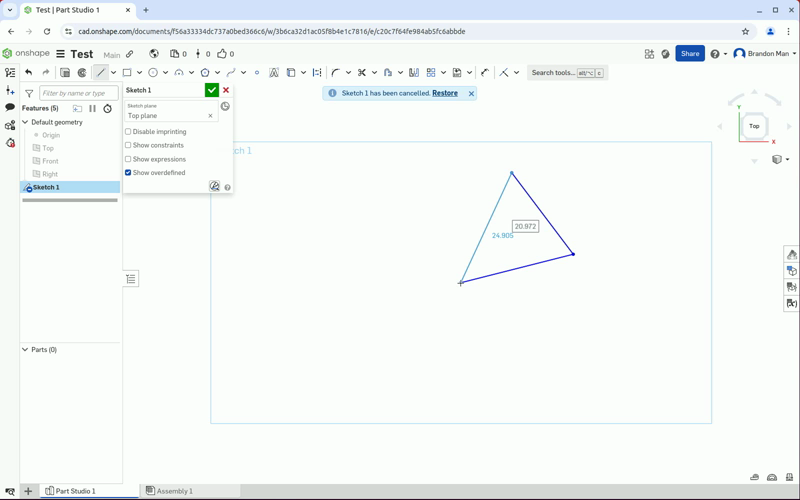
key(esc)
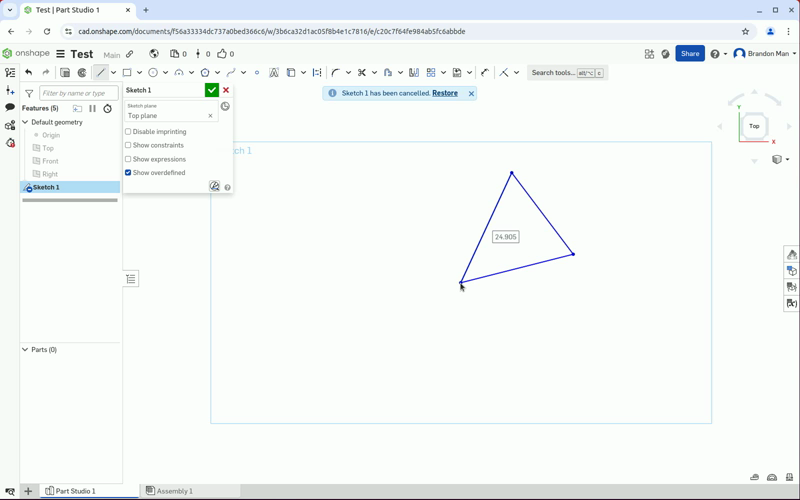
mouse_move(486, 246)
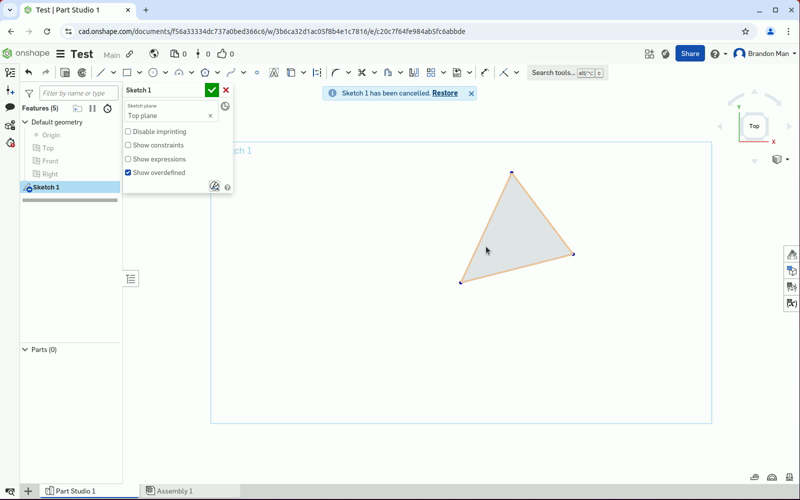
click(486, 246)
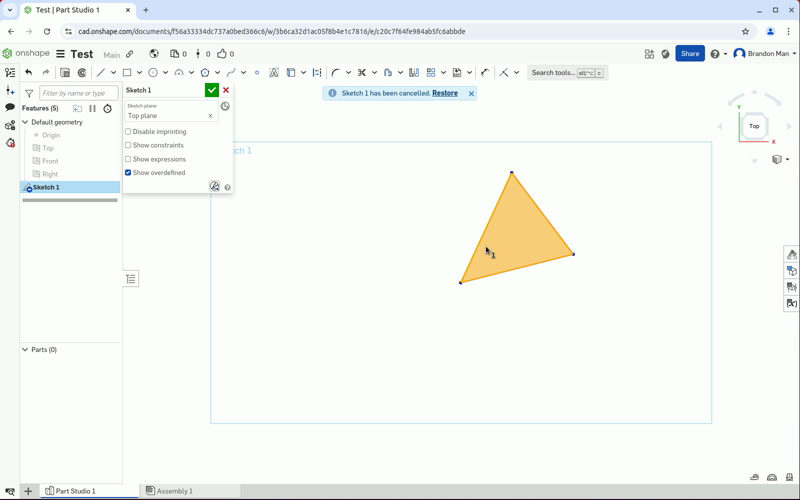
mouse_move(73, 352)
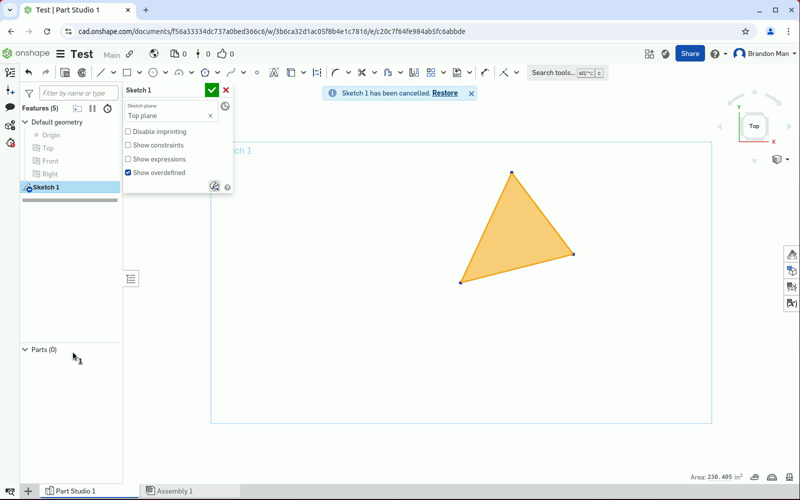
key(shift+y)
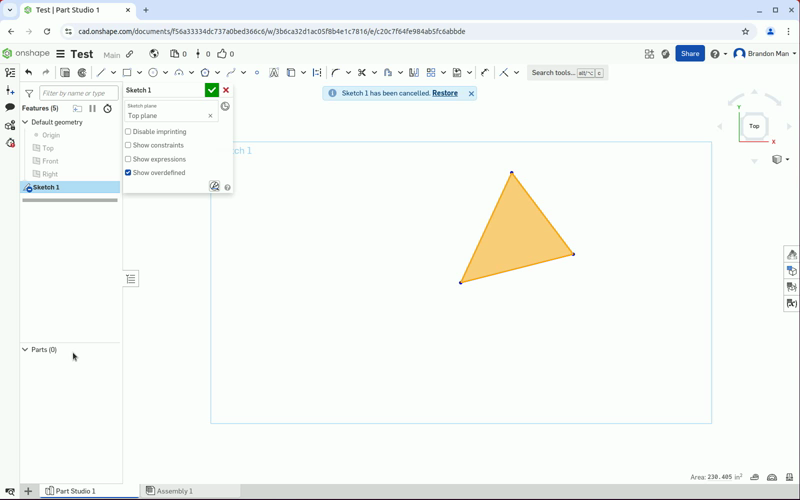
key(shift+e)
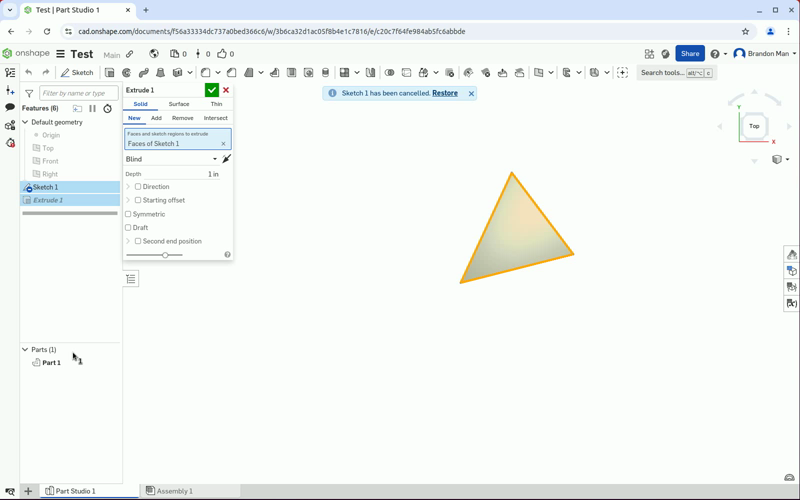
mouse_move(143, 106)
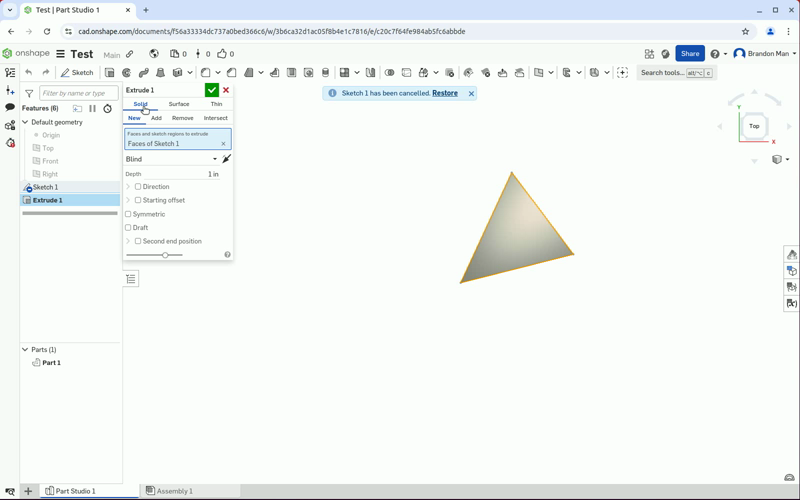
click(143, 106)
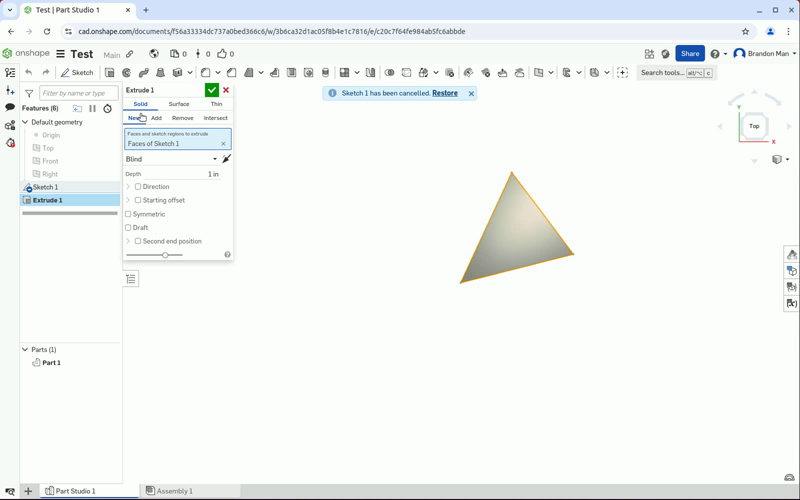
mouse_move(137, 120)
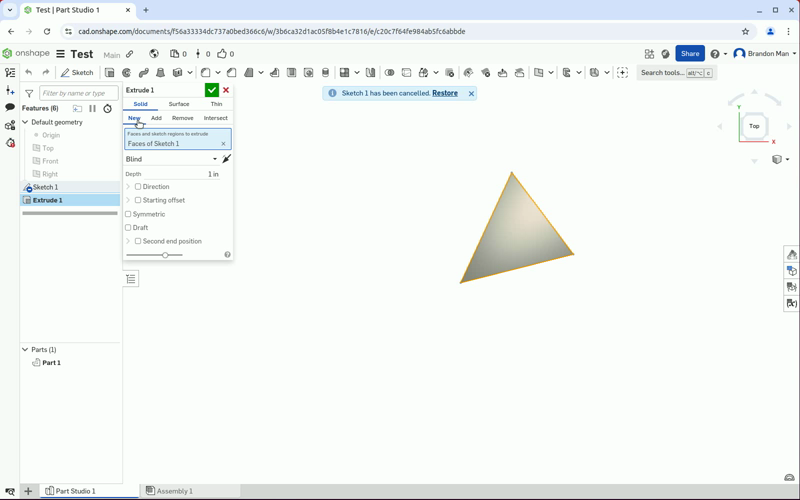
click(137, 120)
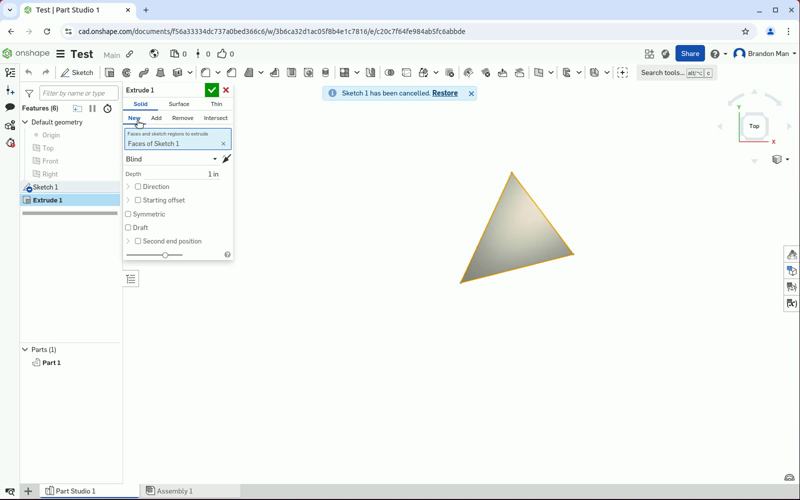
key(tab, 4)
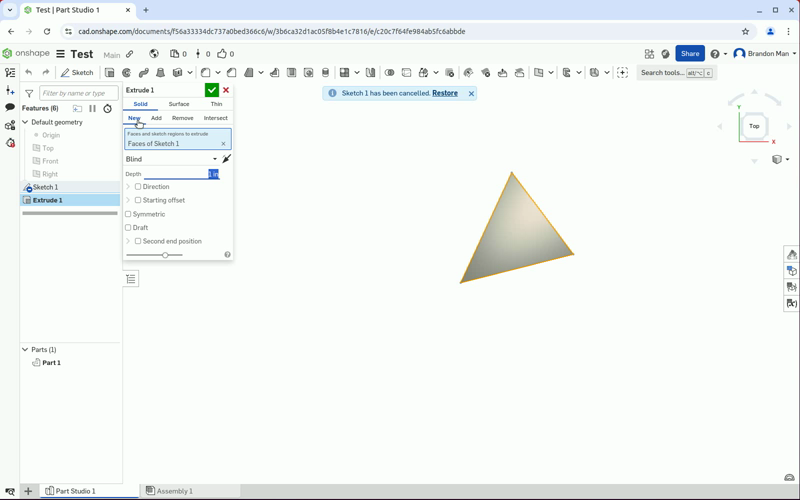
text(9.388)
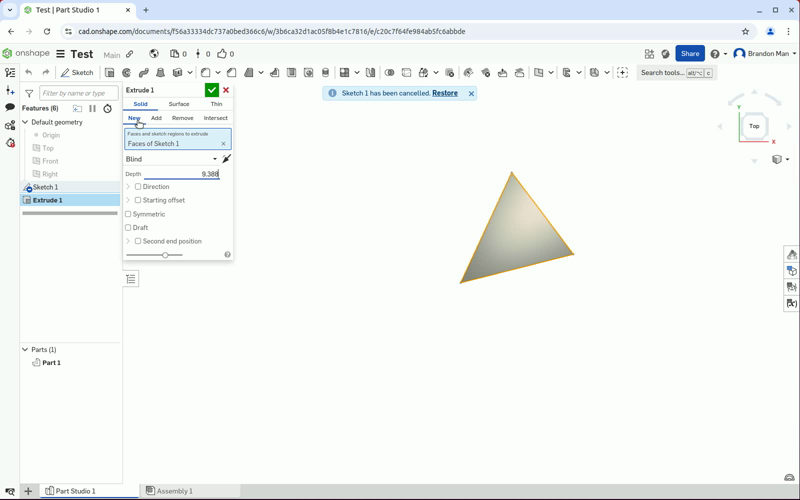
key(enter)
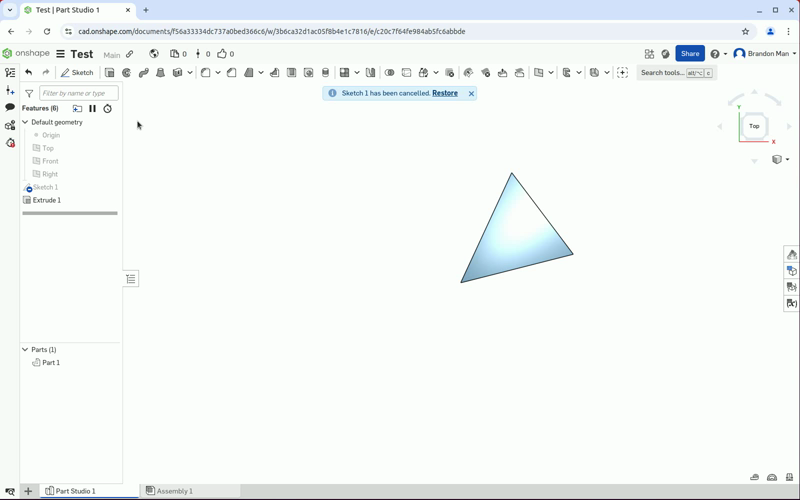
key(shift+h)
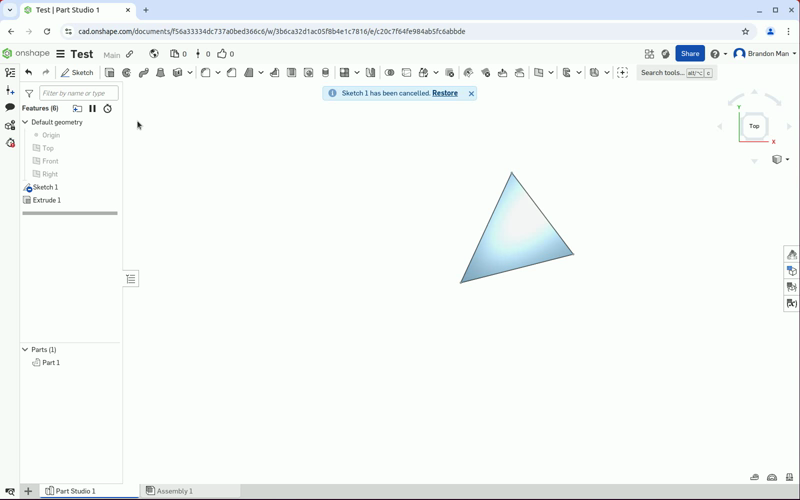
key(shift+h)
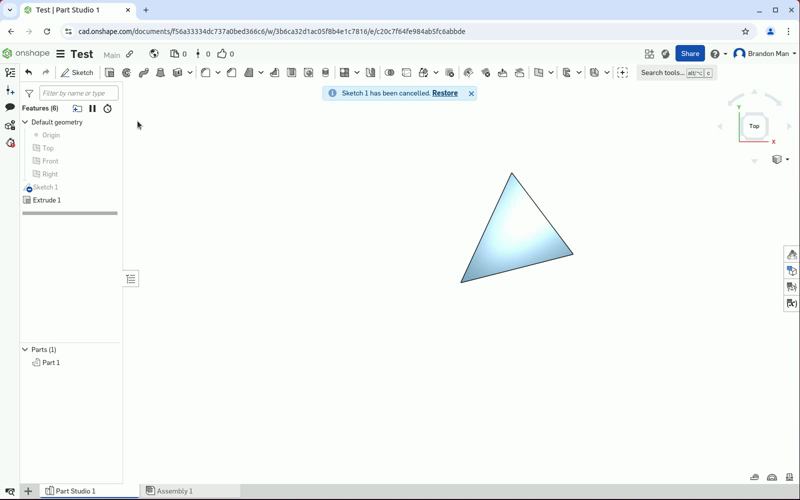
mouse_move(73, 189)
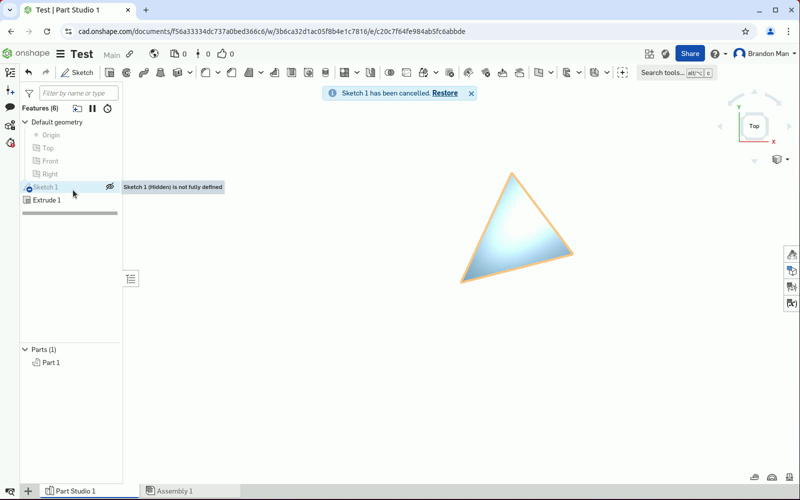
click(73, 189)
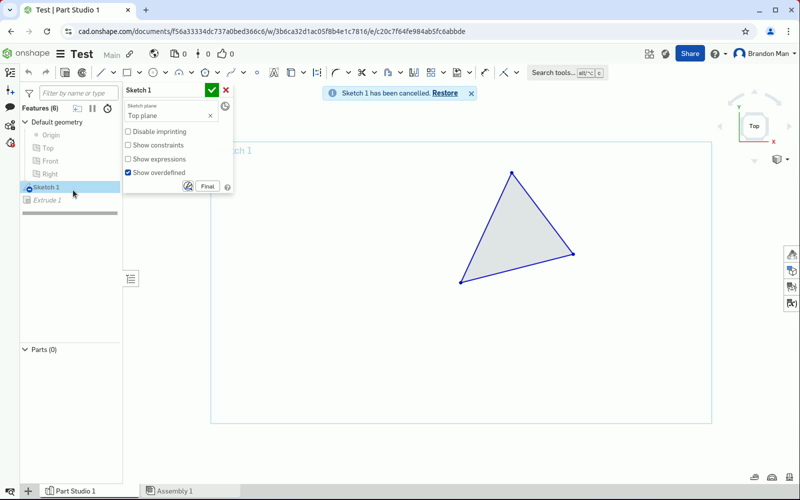
mouse_move(229, 92)
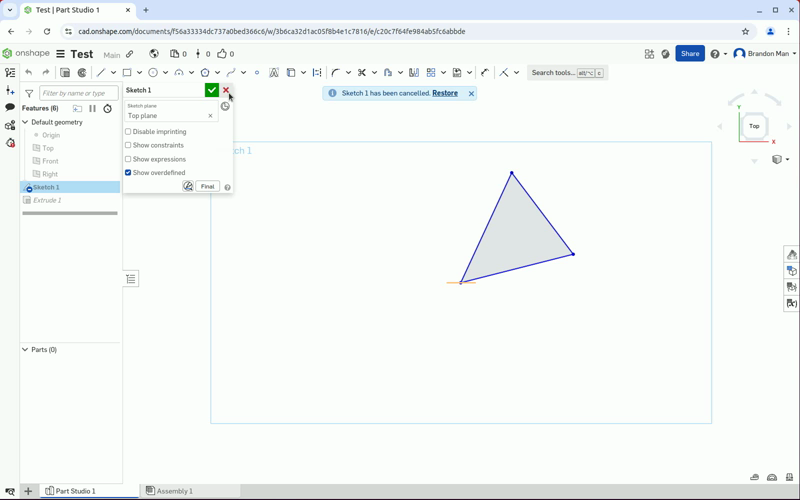
click(229, 92)
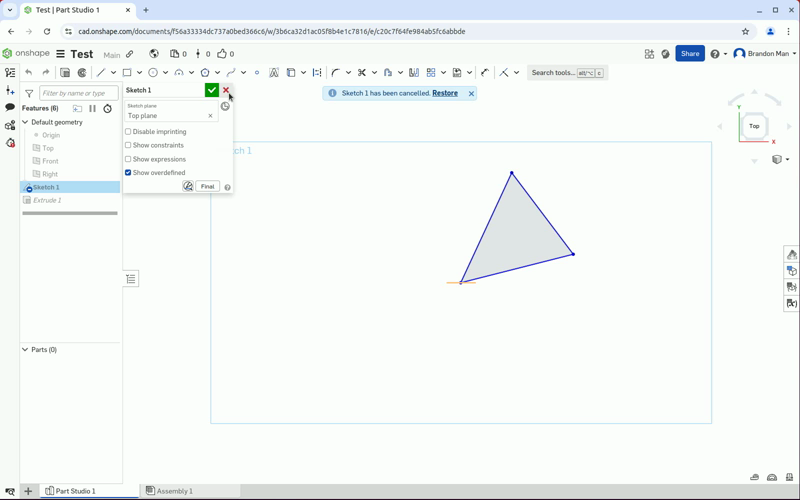
key(shift+s)
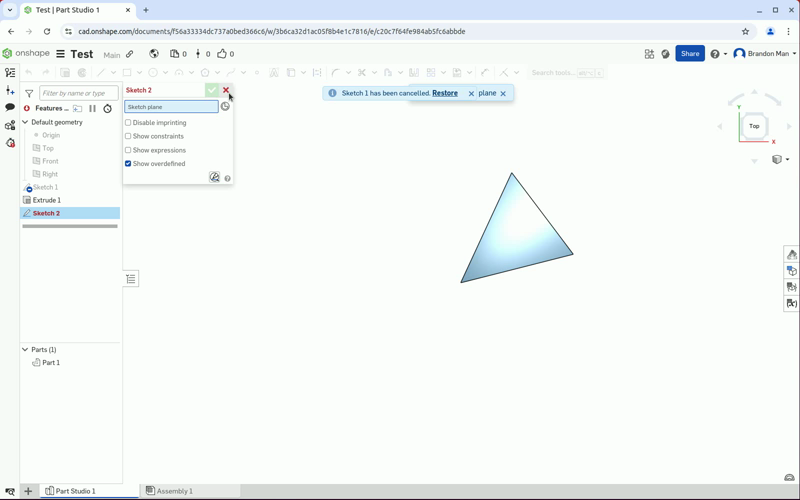
mouse_move(73, 150)
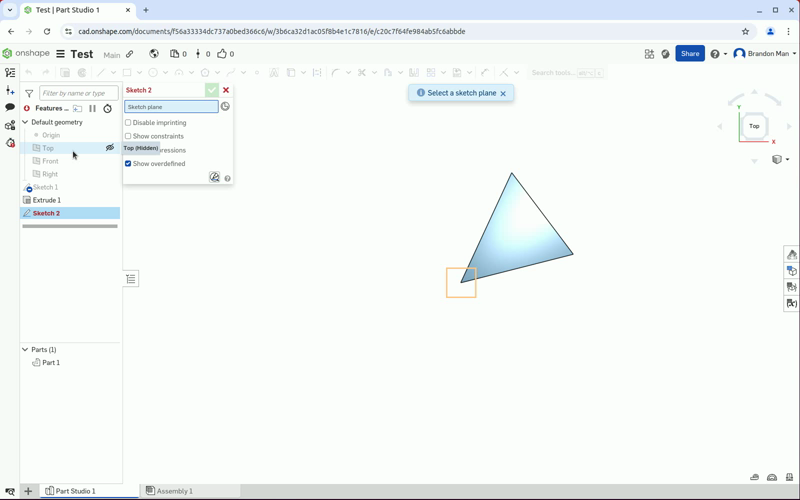
click(73, 150)
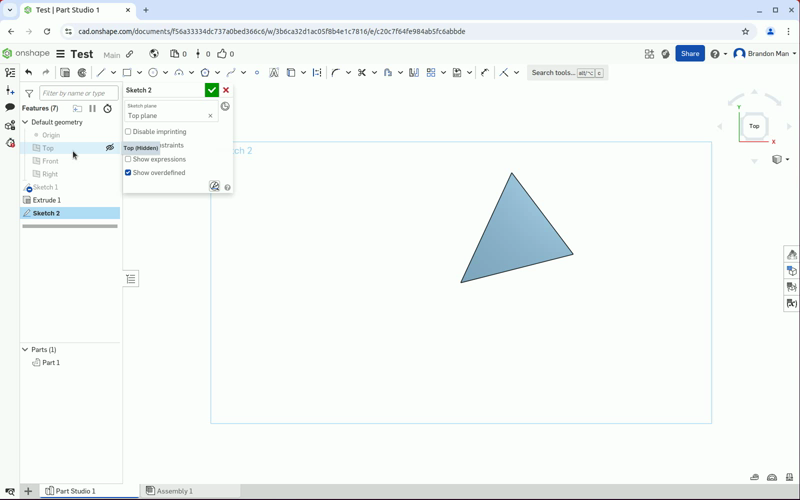
mouse_move(73, 352)
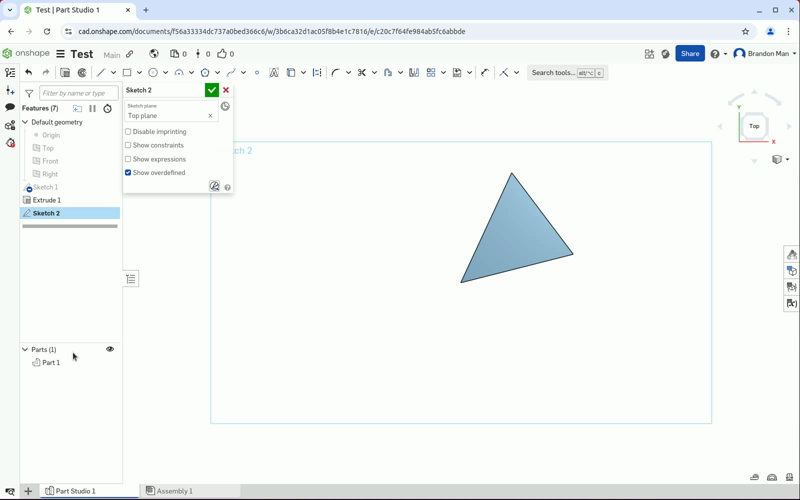
key(y)
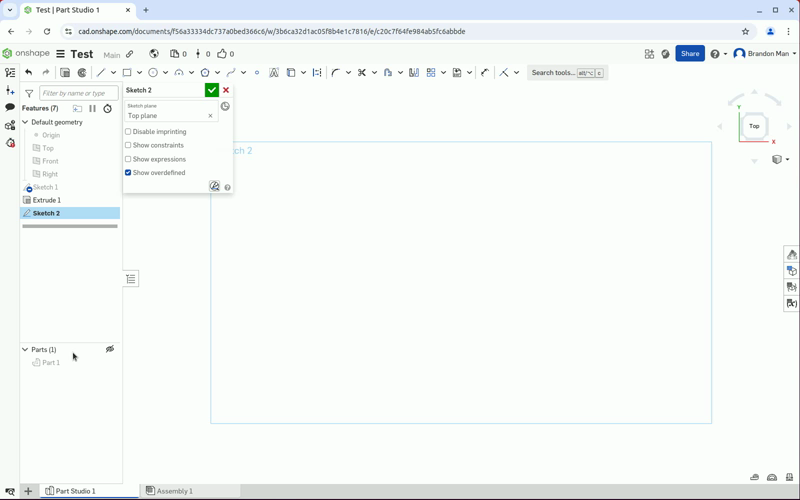
key(l)
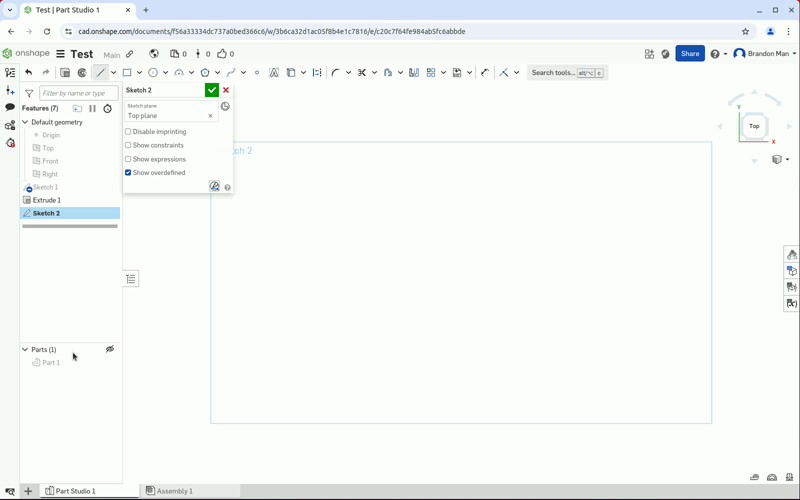
key_down(shift)
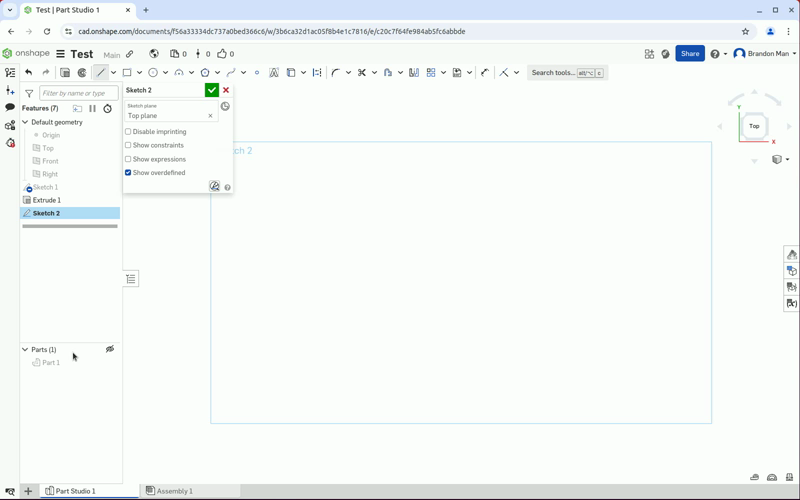
mouse_move(359, 322)
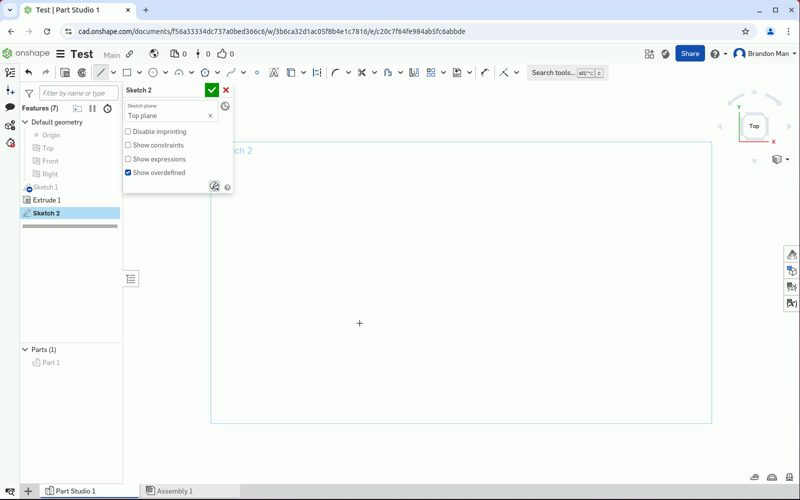
click(359, 322)
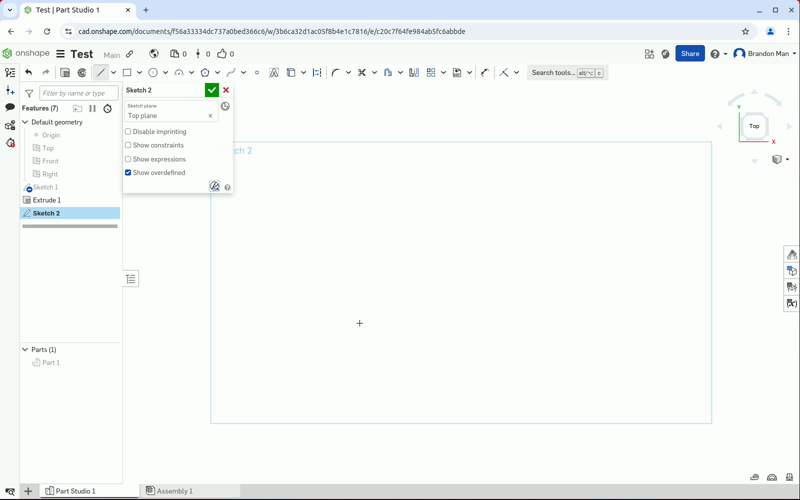
key_up(shift)
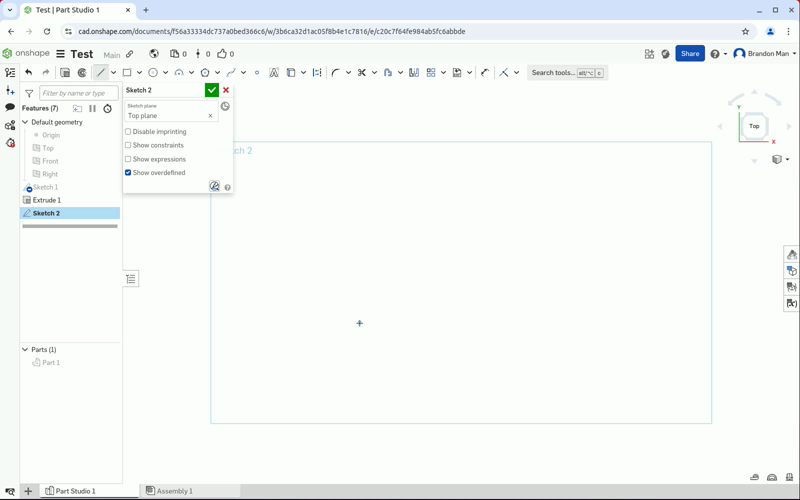
key_down(shift)
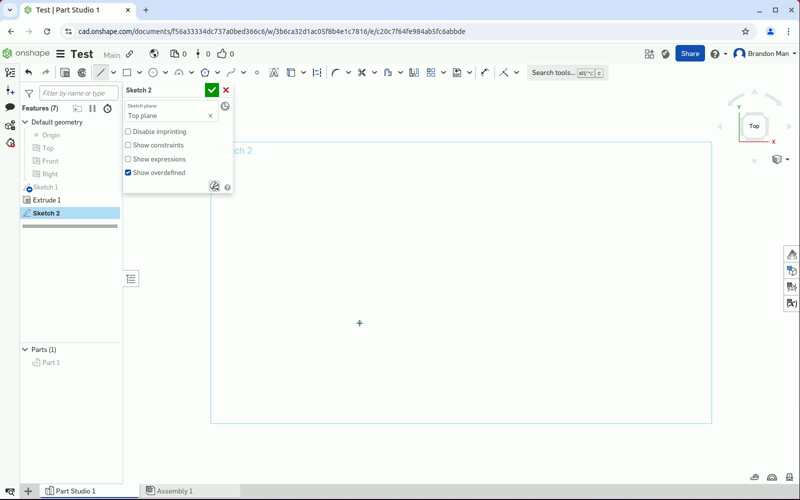
mouse_move(461, 283)
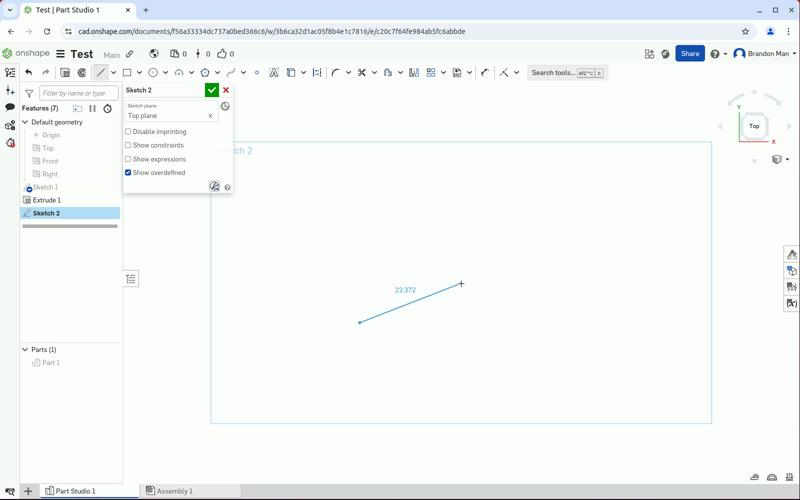
click(461, 283)
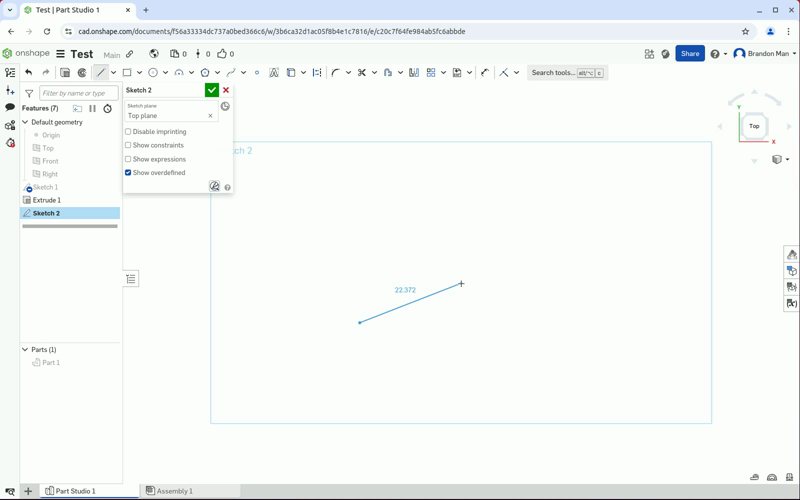
key_up(shift)
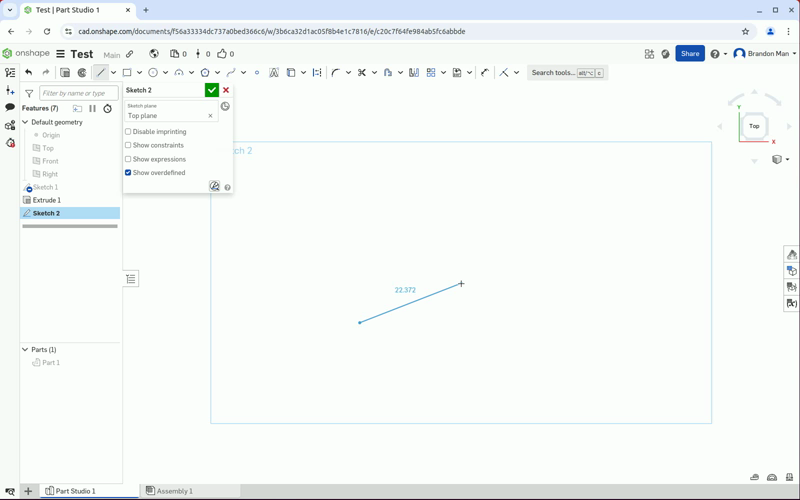
key_down(shift)
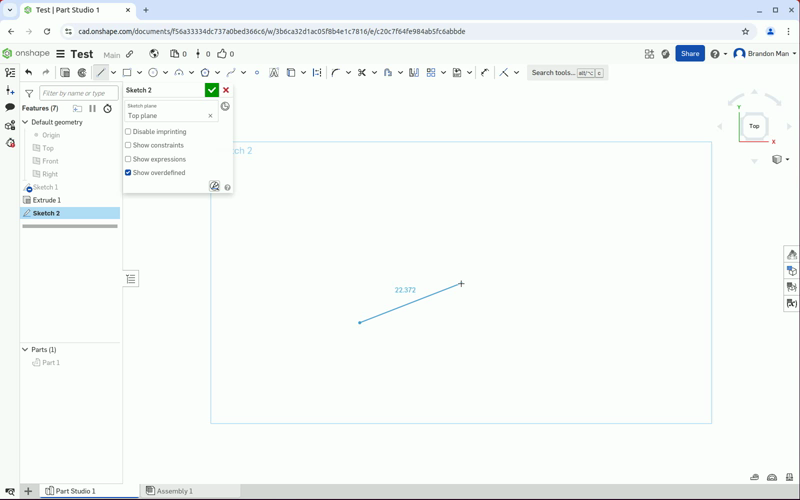
mouse_move(404, 197)
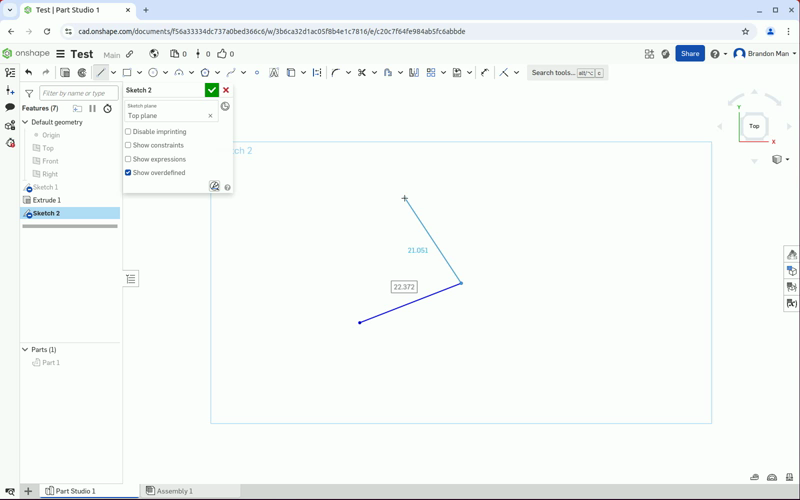
click(404, 197)
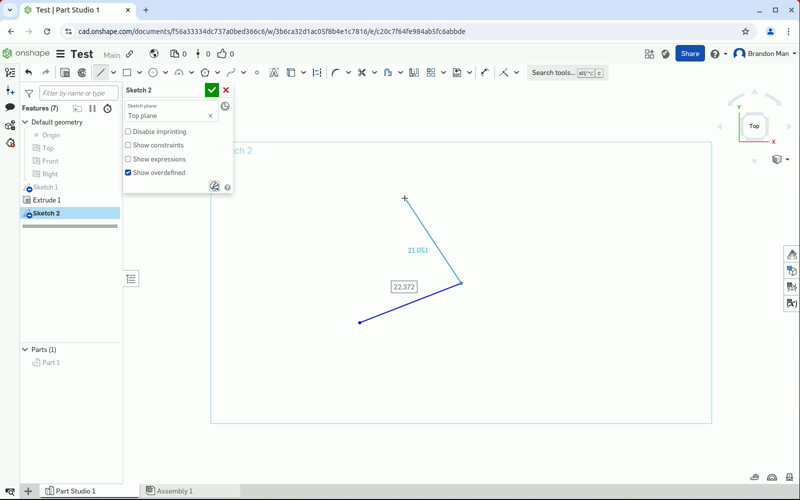
key_up(shift)
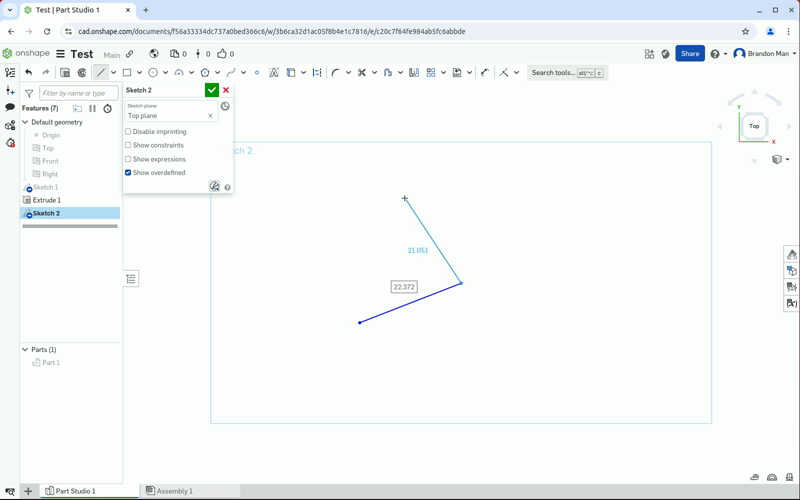
key_down(shift)
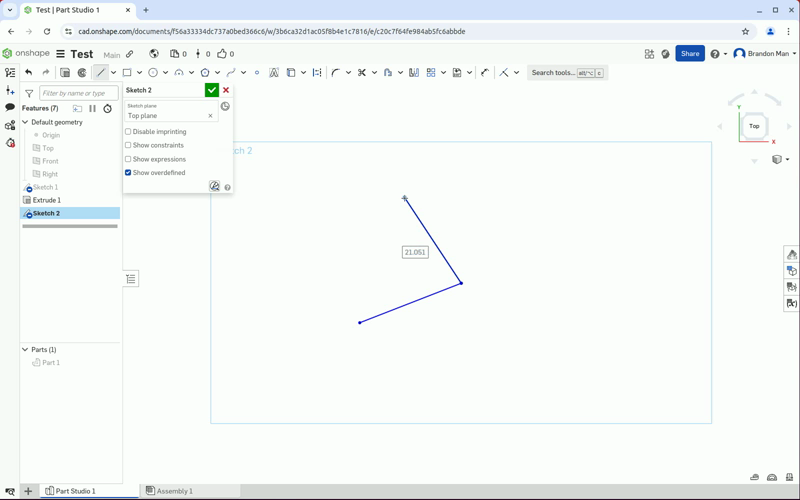
mouse_move(359, 322)
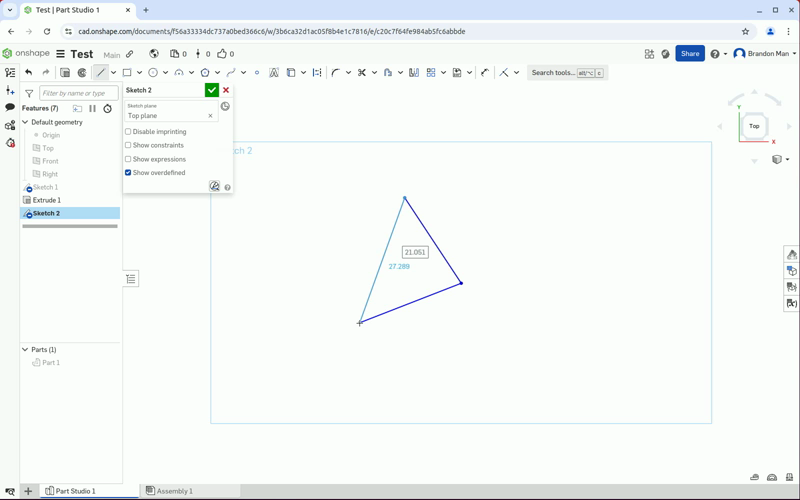
key_up(shift)
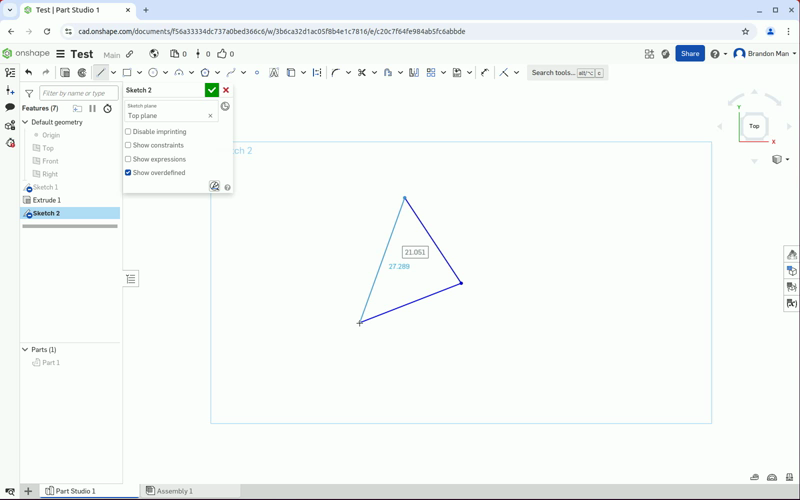
click(359, 322)
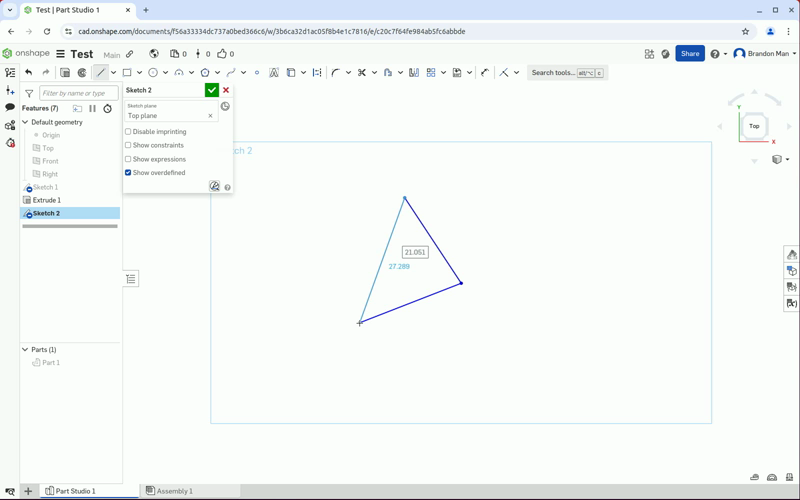
key(esc)
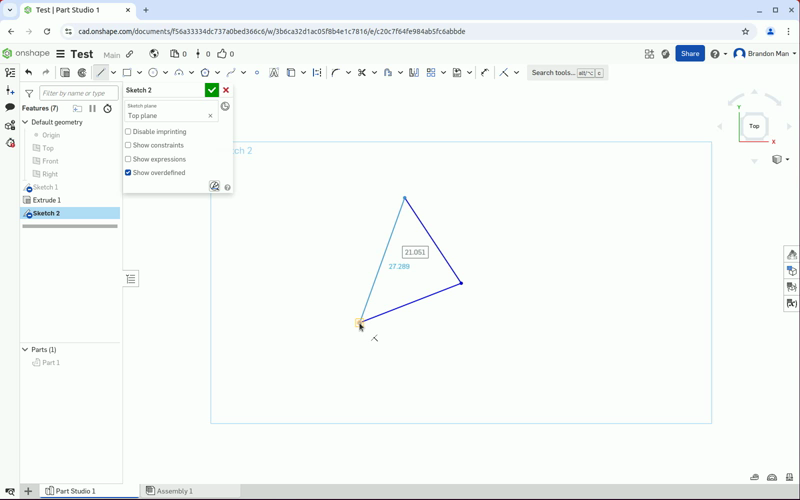
mouse_move(412, 267)
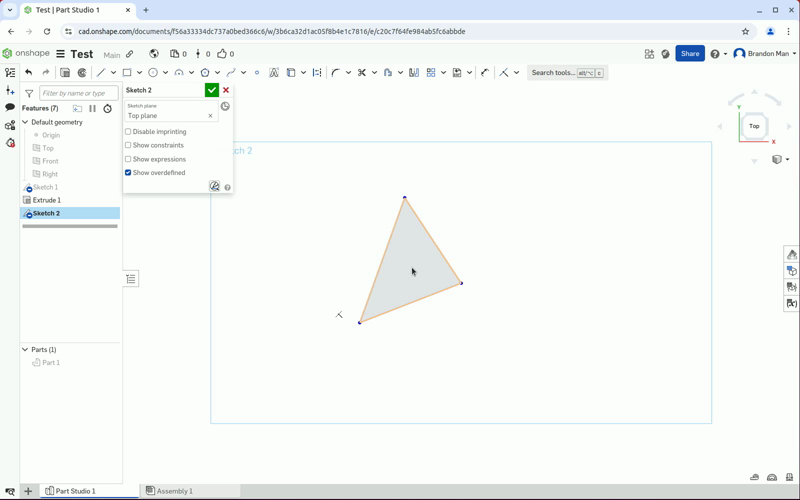
click(412, 267)
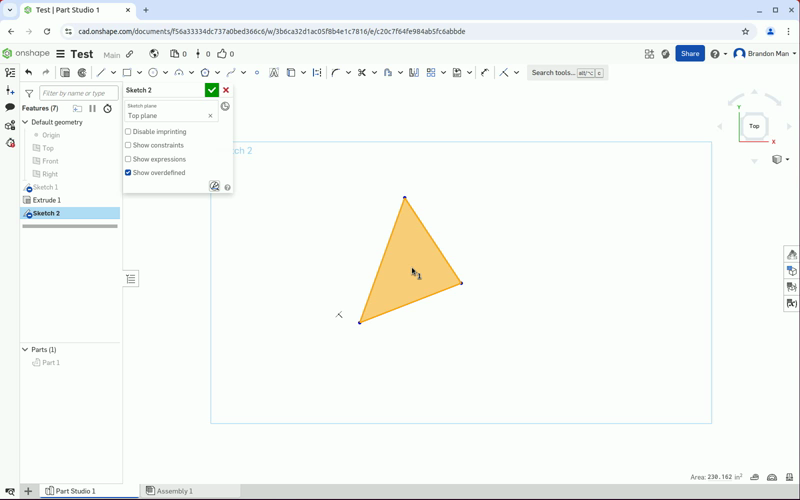
mouse_move(73, 352)
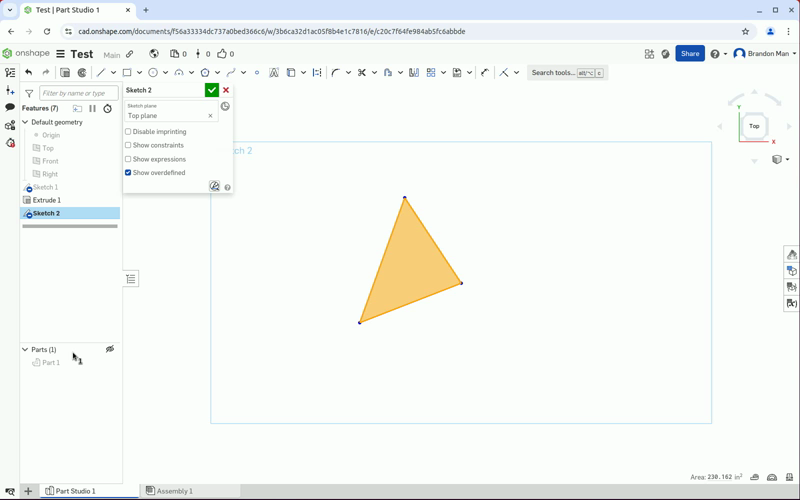
key(shift+y)
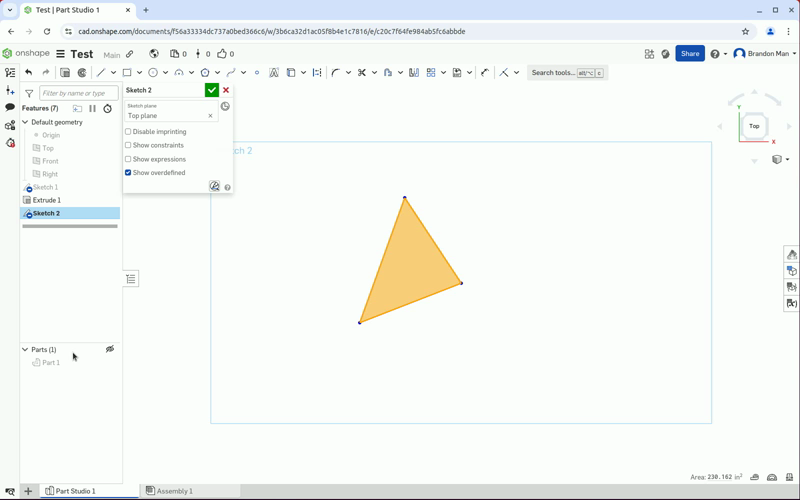
key(shift+e)
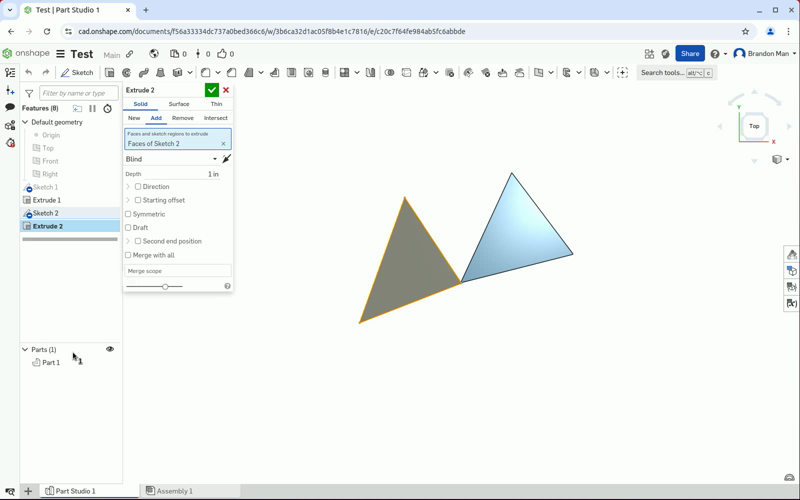
mouse_move(143, 106)
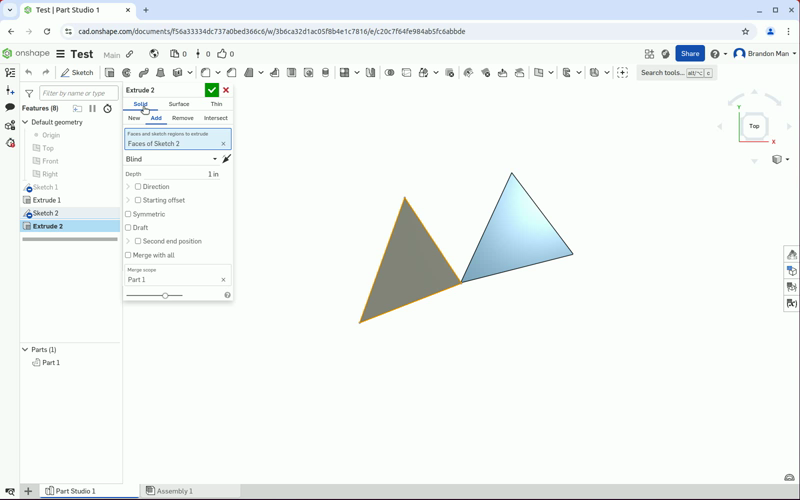
click(143, 106)
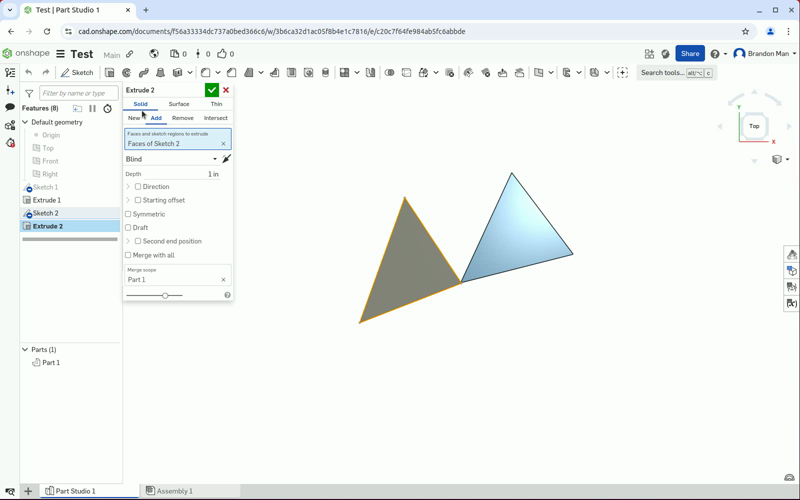
mouse_move(137, 120)
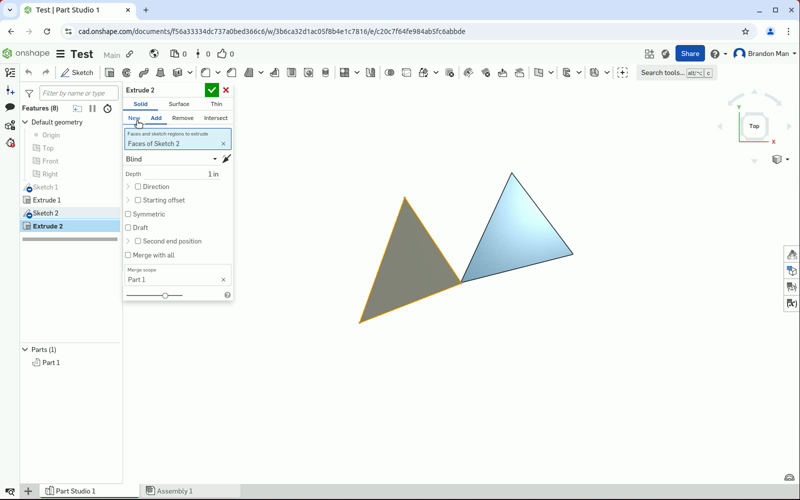
click(137, 120)
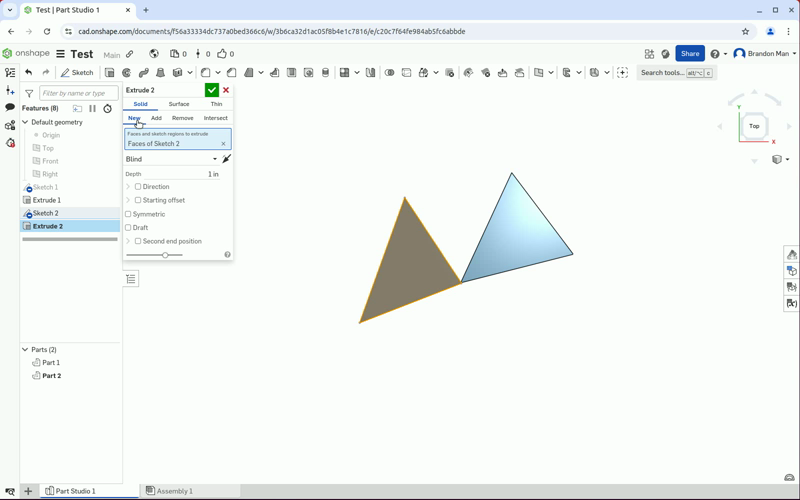
key(tab, 4)
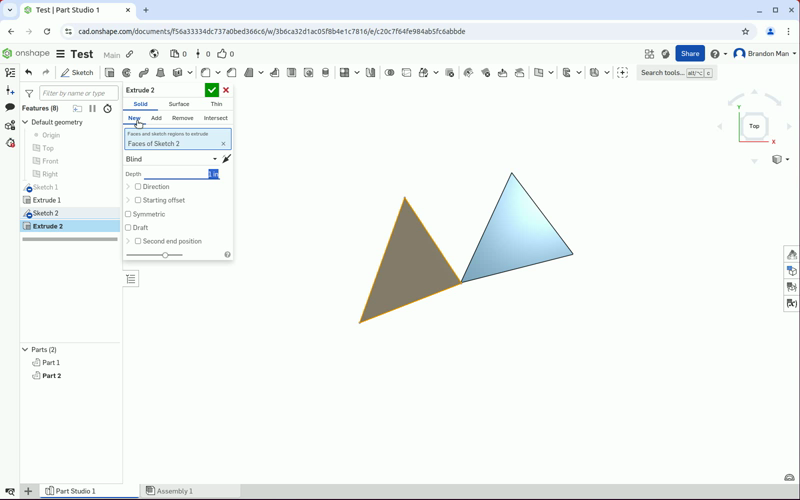
text(9.388)
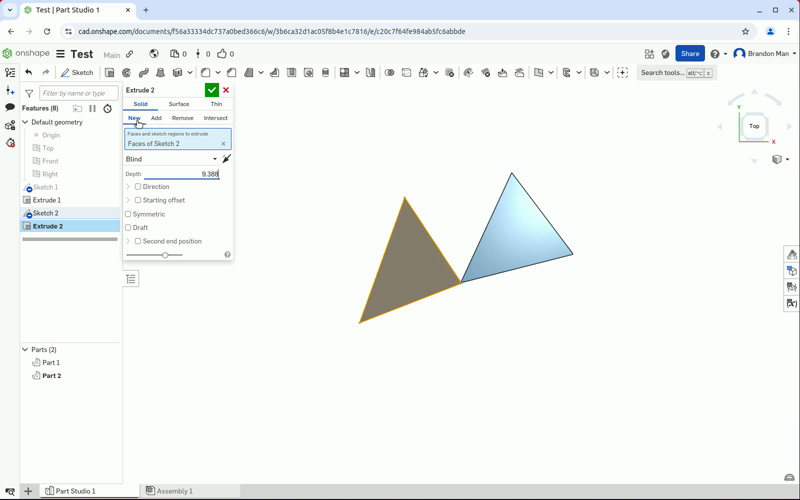
key(enter)
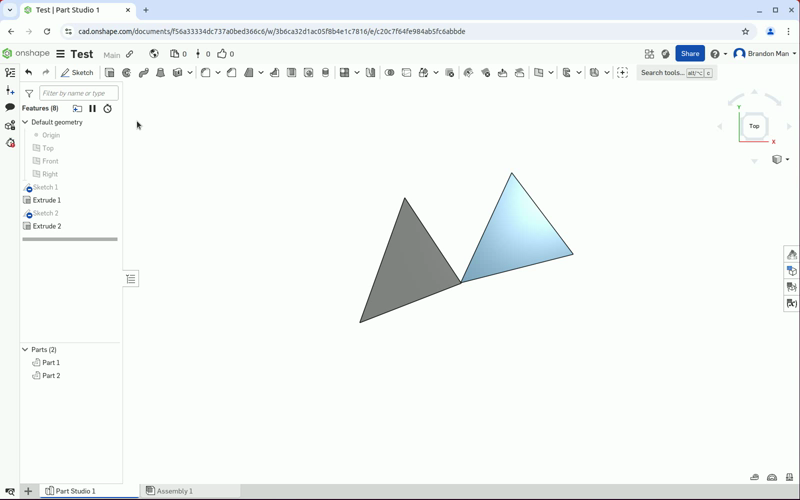
key(shift+h)
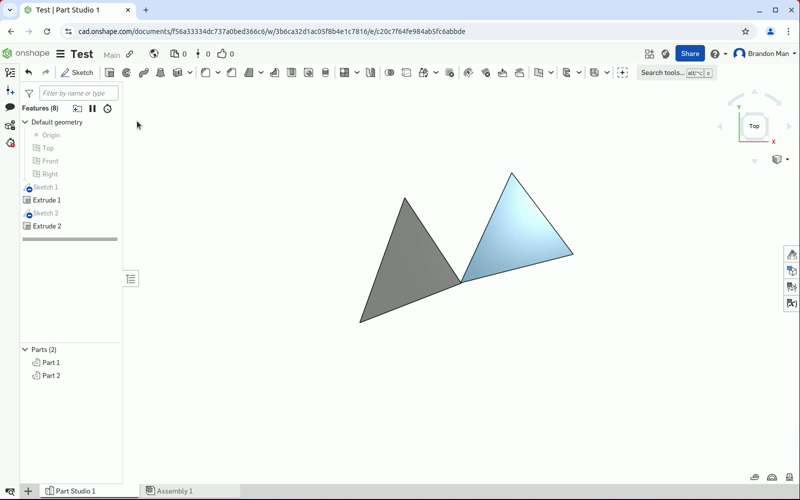
key(shift+h)
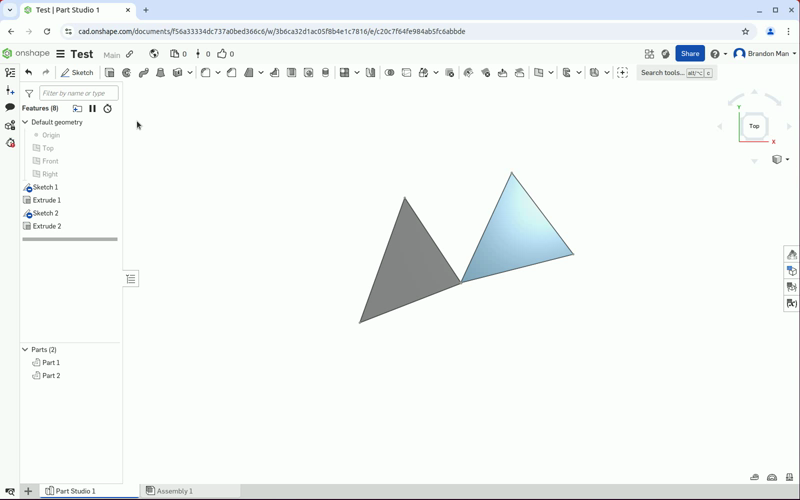
key(shift+7)
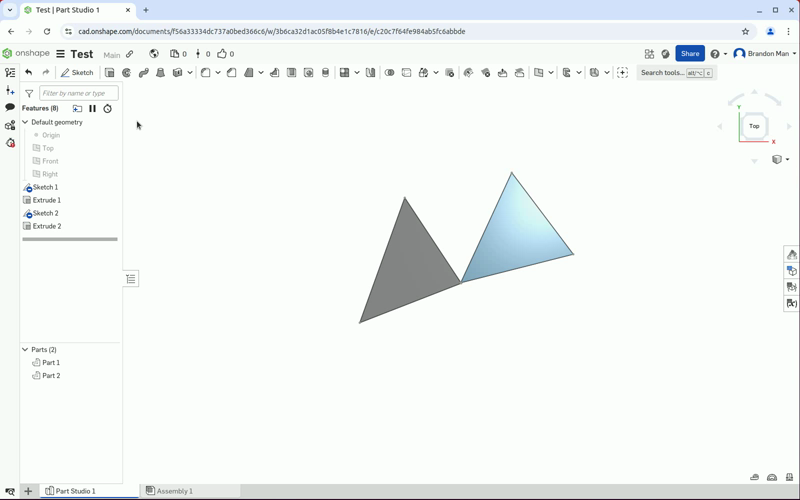
key(up, 3)
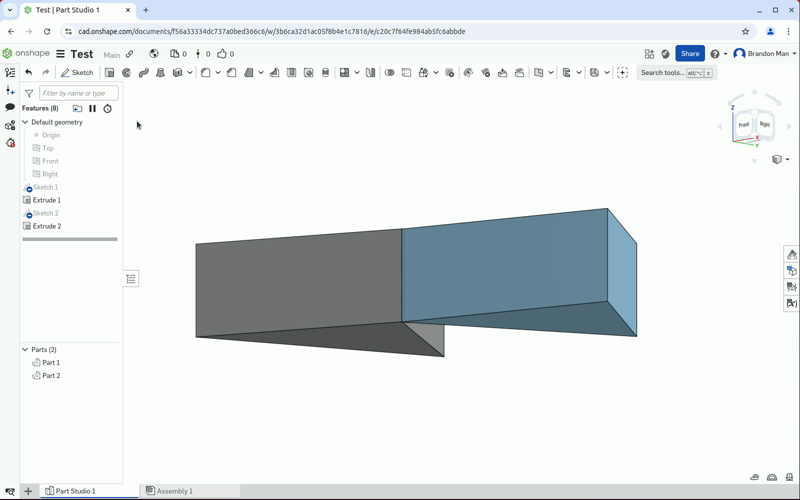
key(left, 3)
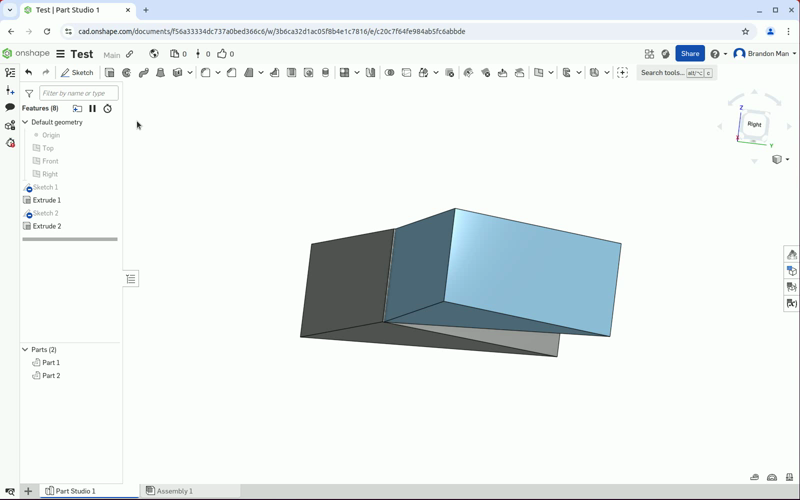
key(right, 3)
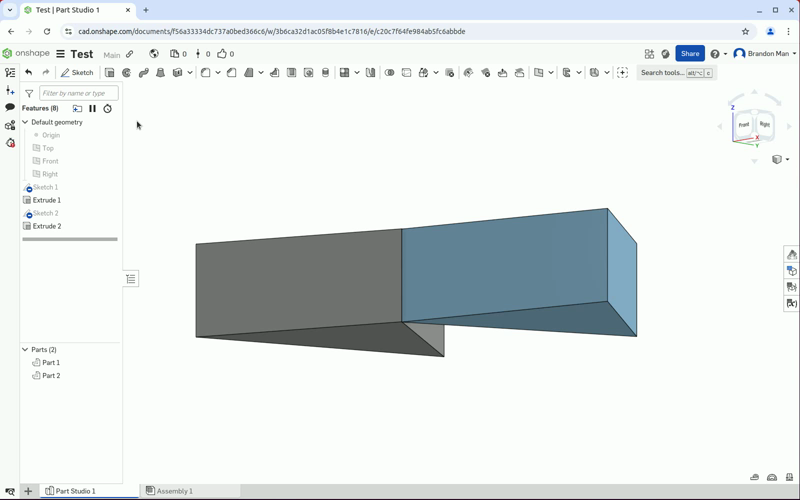
key(down, 3)
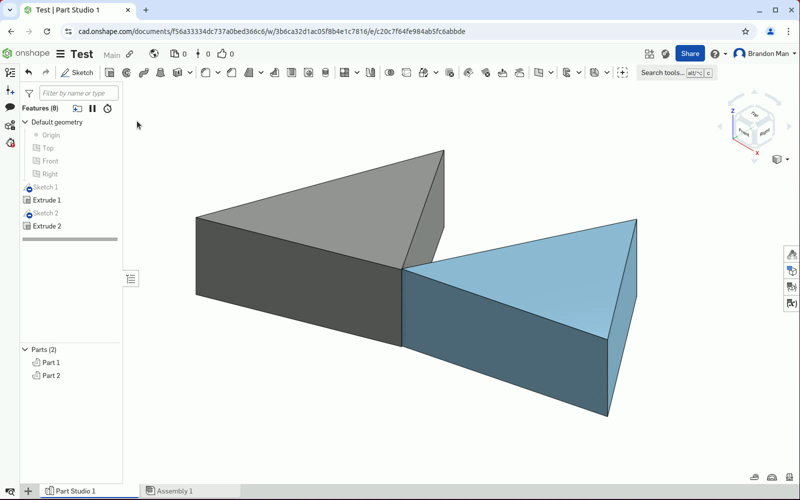
mouse_move(73, 189)
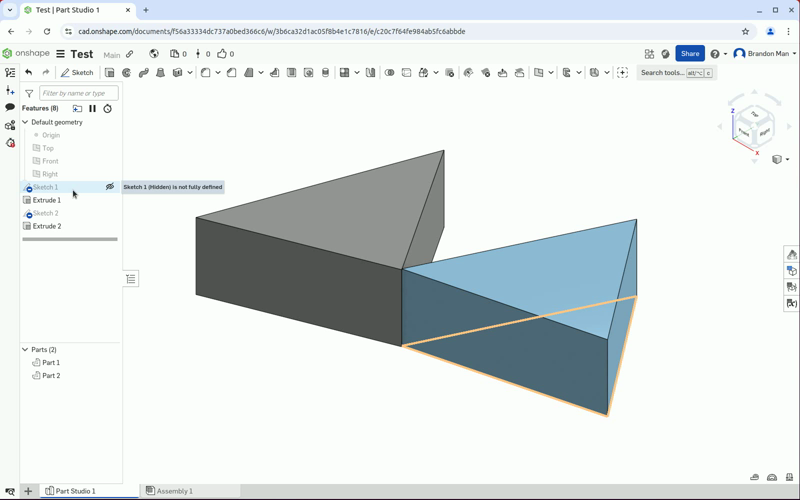
click(73, 189)